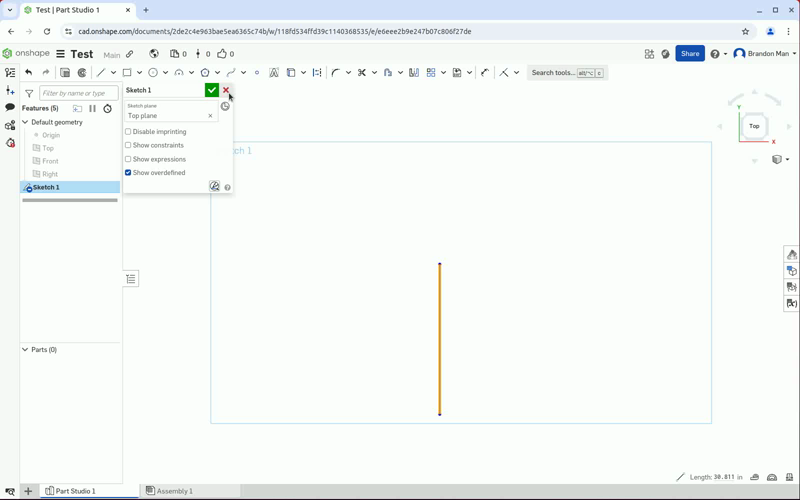
key(shift+h)
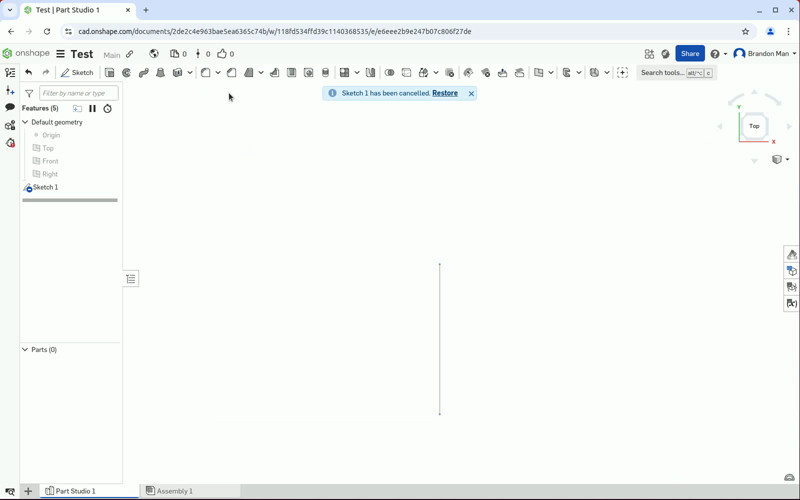
key(shift+s)
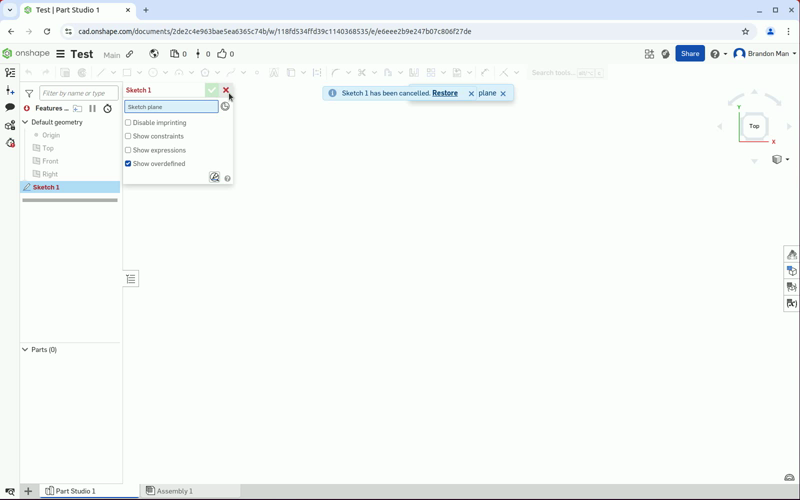
mouse_move(73, 150)
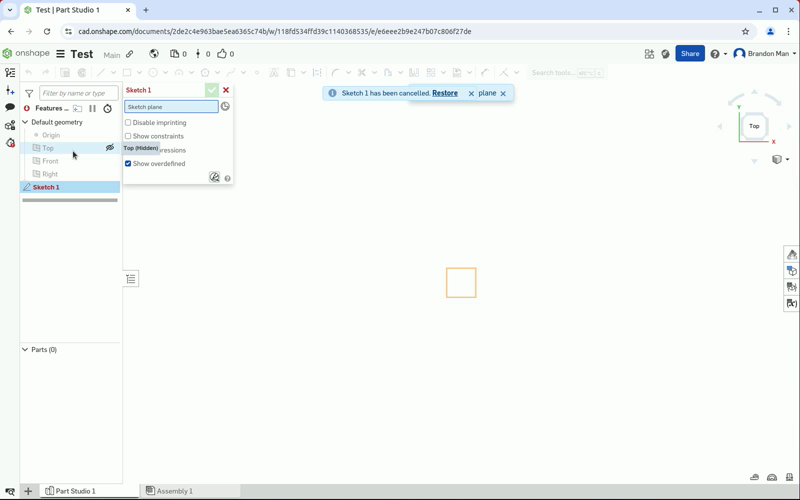
click(73, 150)
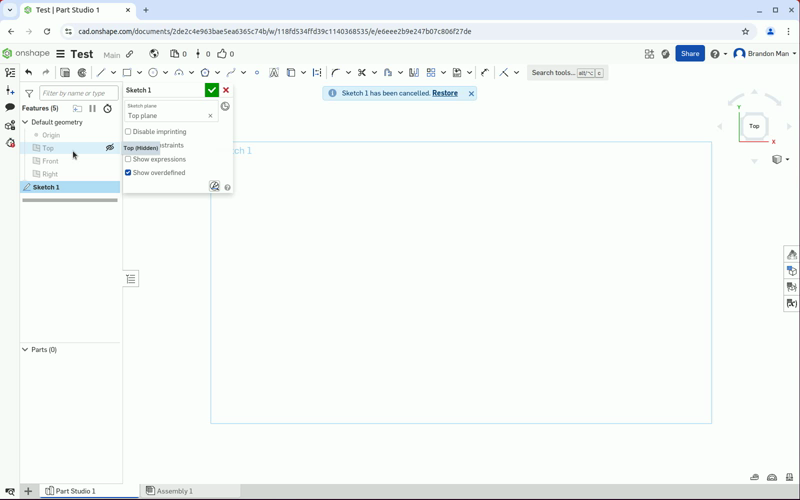
mouse_move(73, 352)
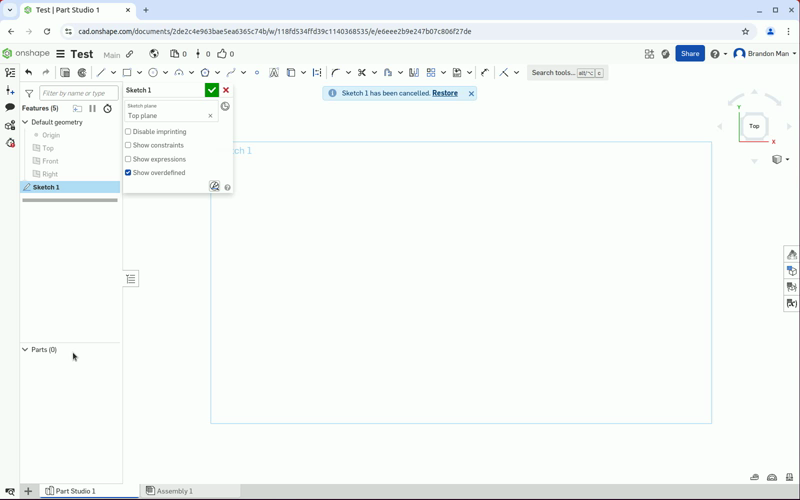
key(y)
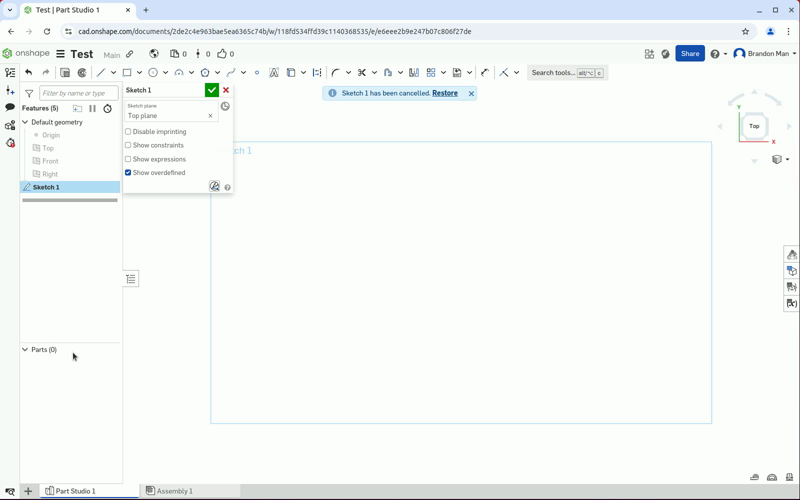
key(c)
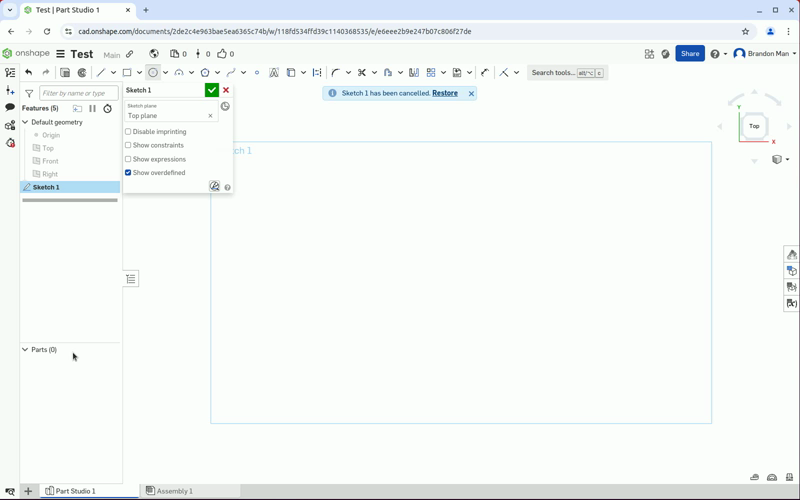
key_down(shift)
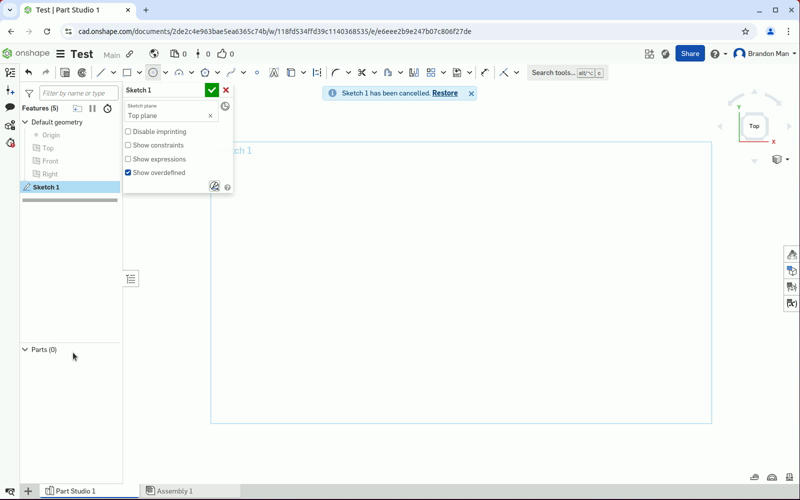
mouse_move(460, 282)
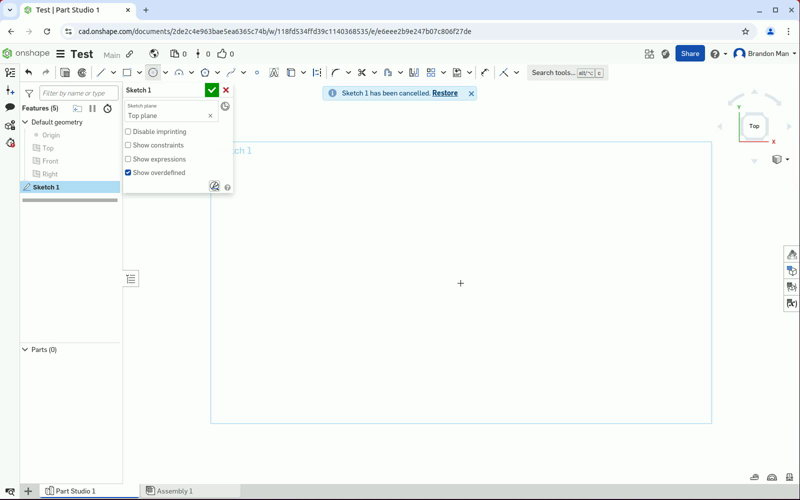
click(460, 282)
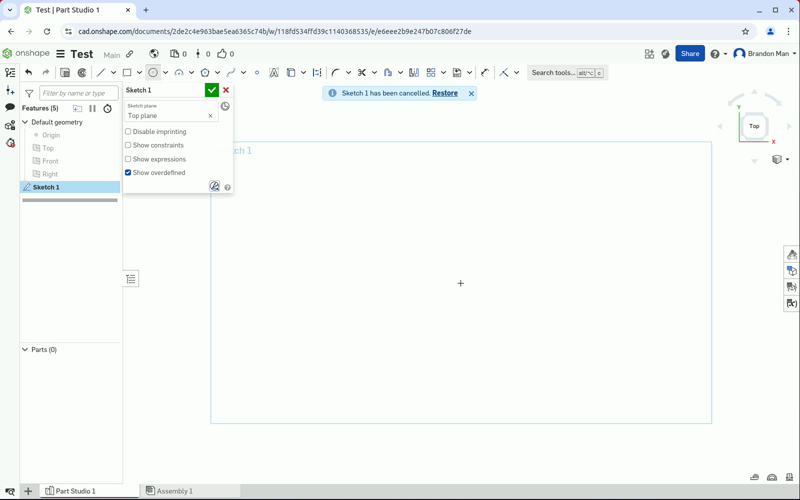
key_up(shift)
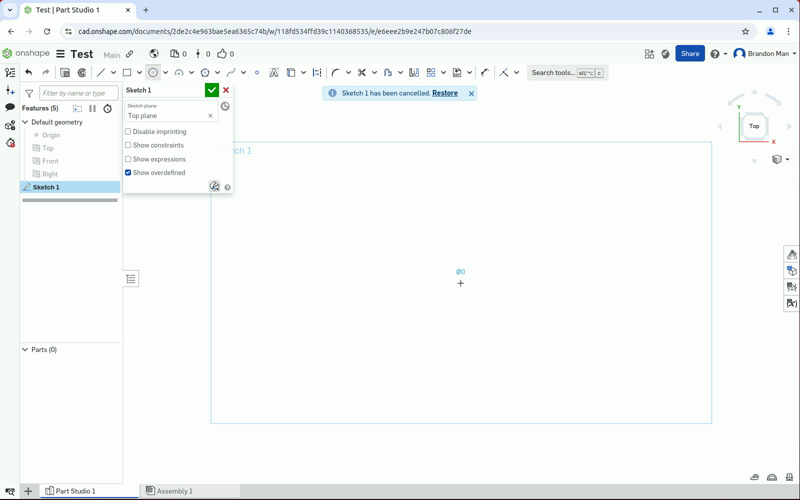
mouse_move(533, 282)
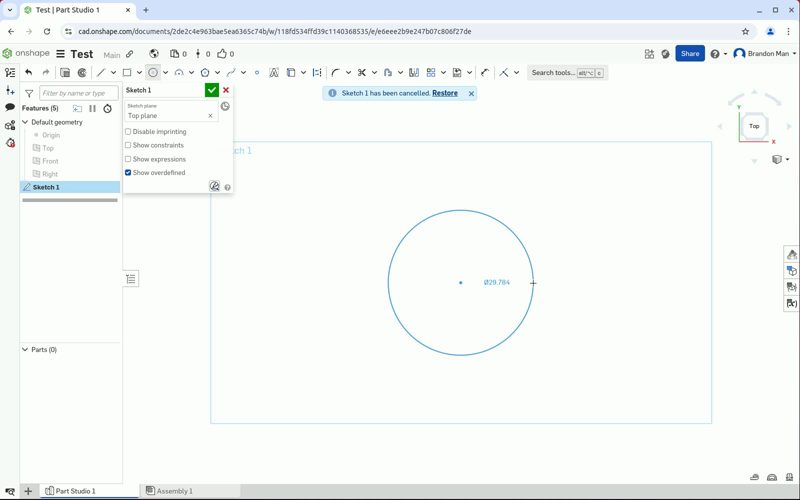
click(533, 282)
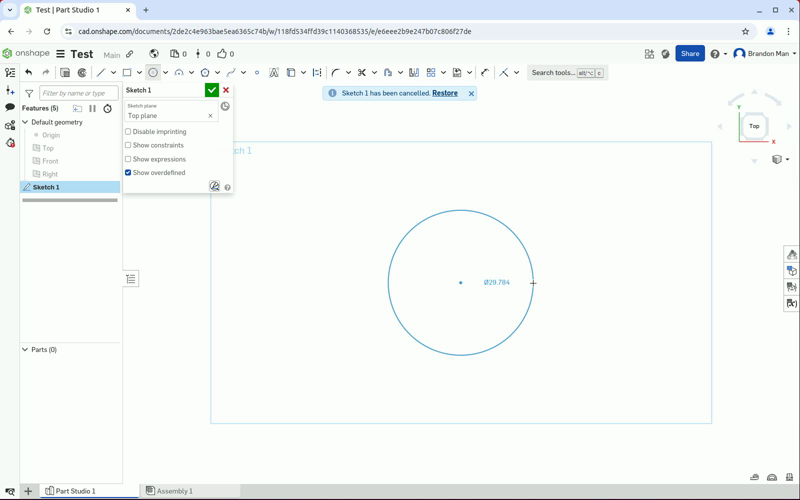
key(esc)
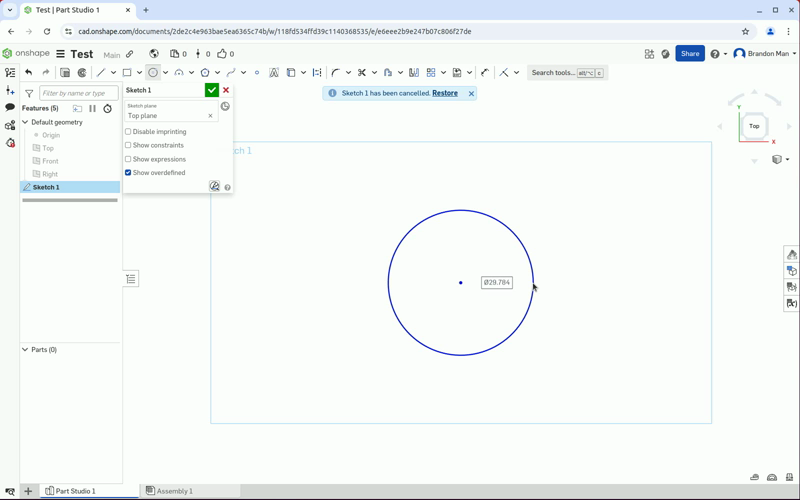
mouse_move(448, 266)
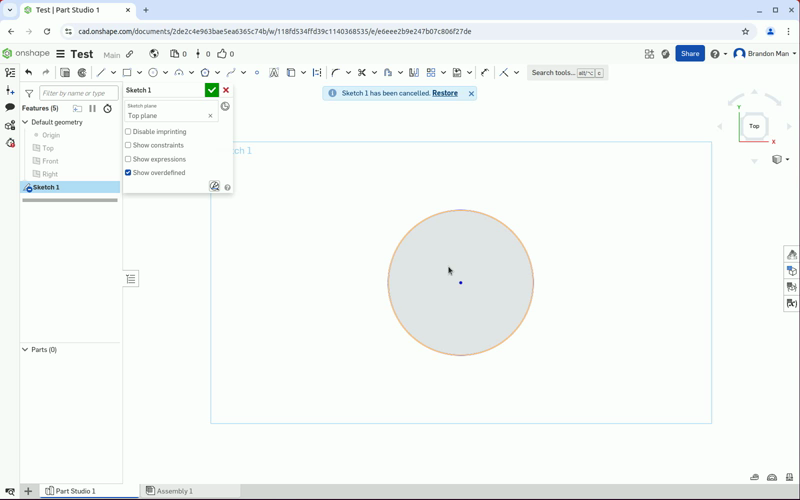
click(448, 266)
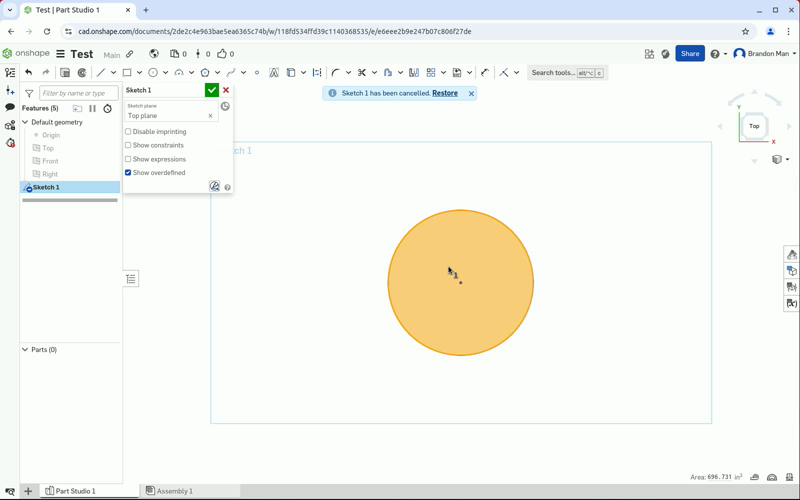
mouse_move(73, 352)
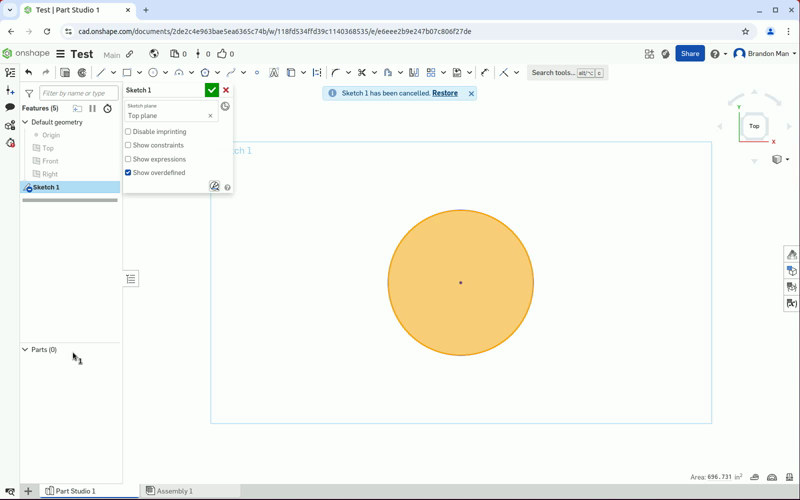
key(shift+y)
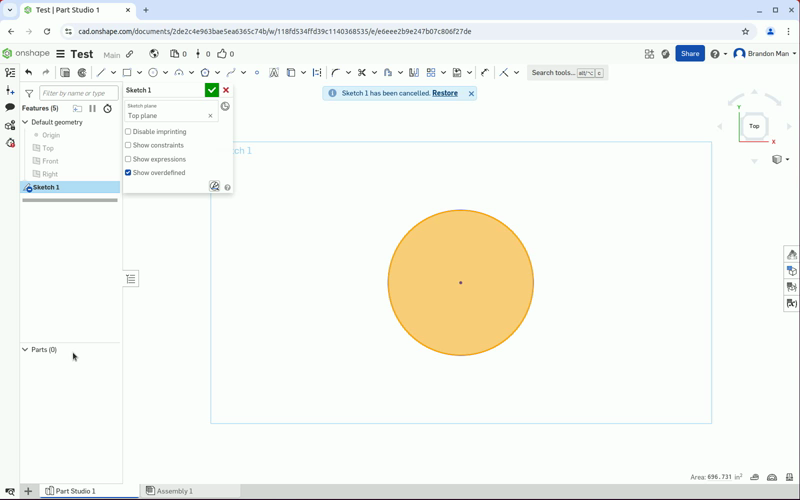
key(shift+e)
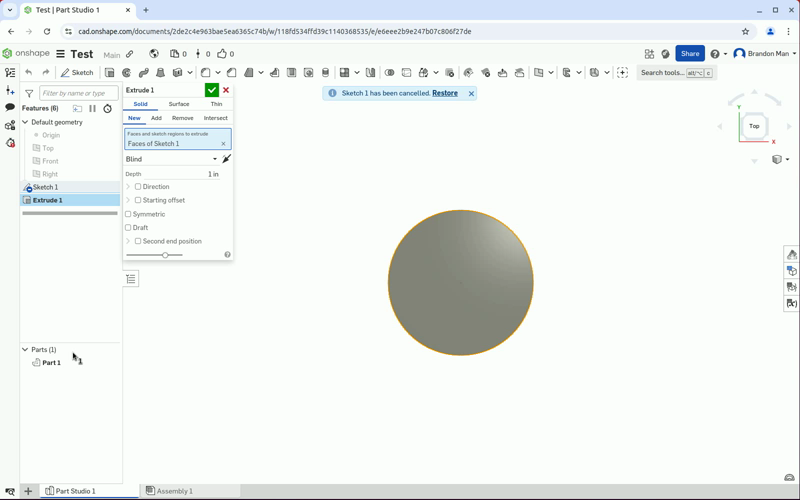
mouse_move(143, 106)
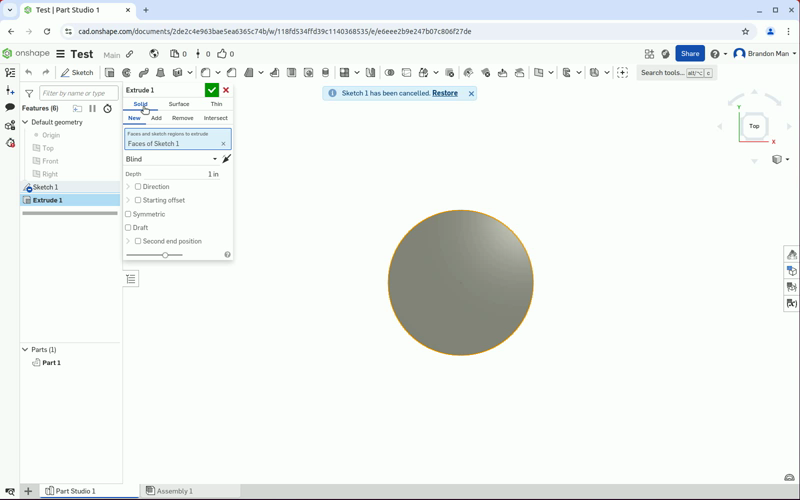
click(143, 106)
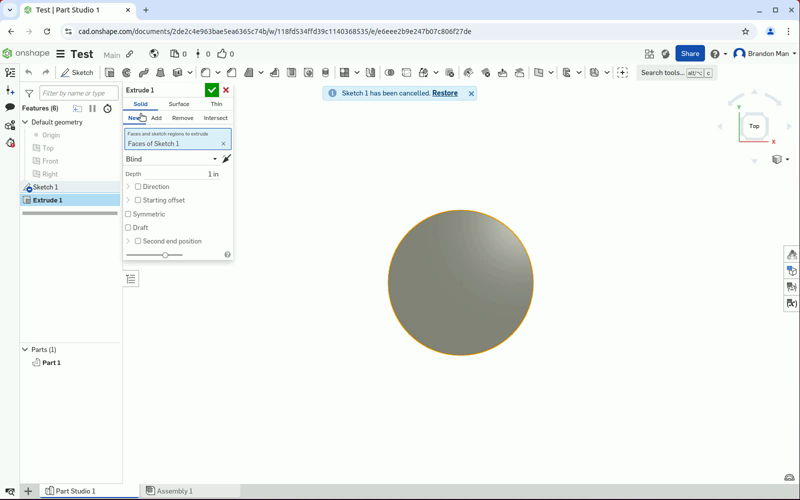
mouse_move(137, 120)
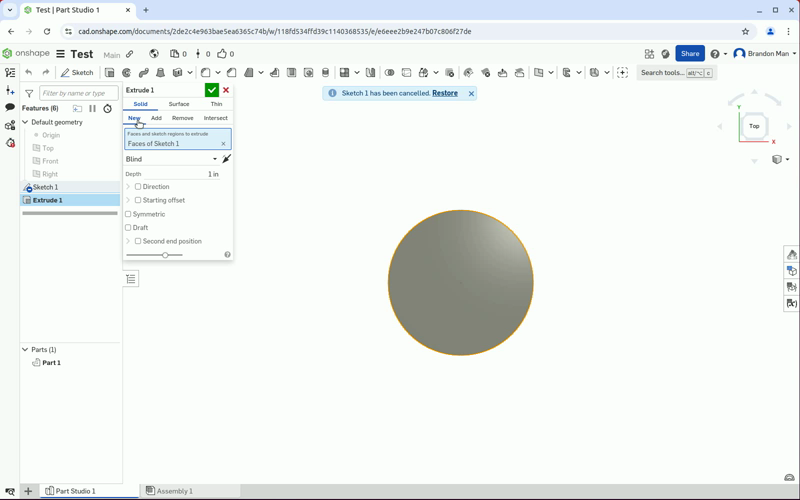
click(137, 120)
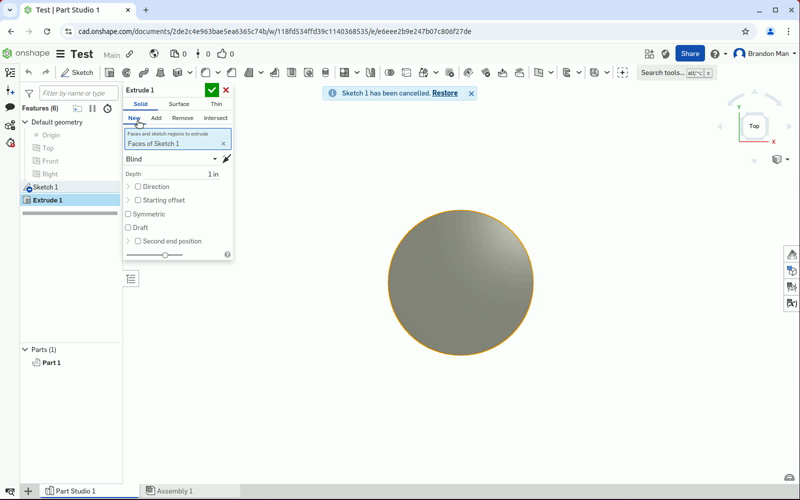
key(tab, 4)
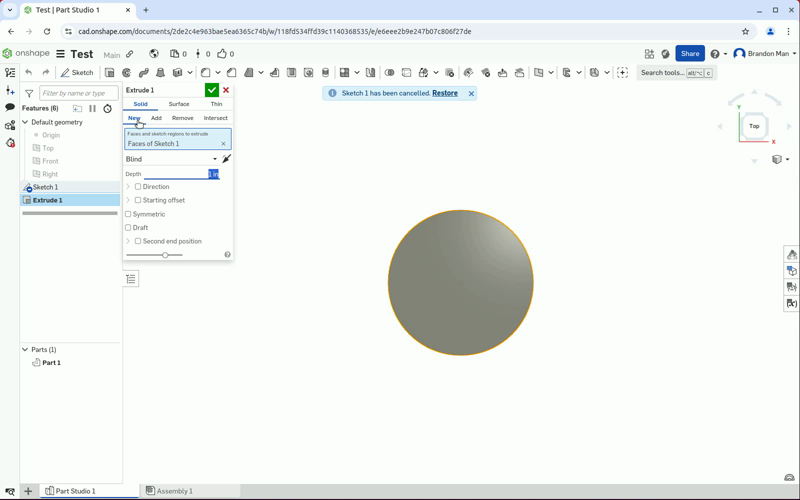
text(8.184)
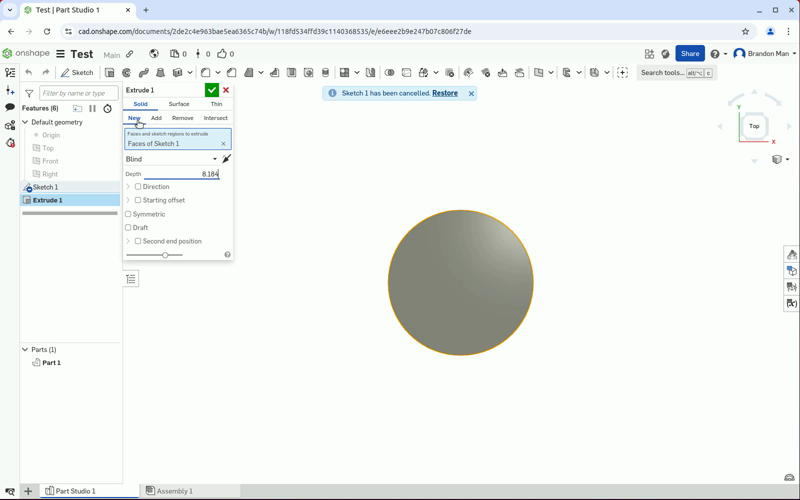
key(enter)
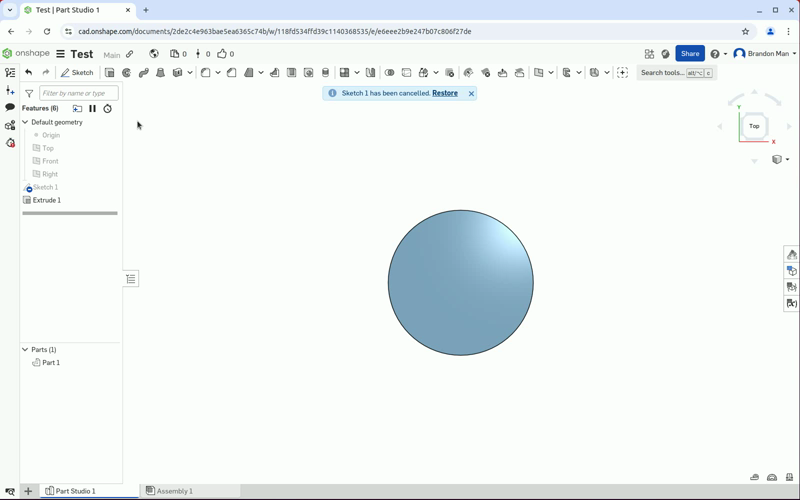
key(shift+h)
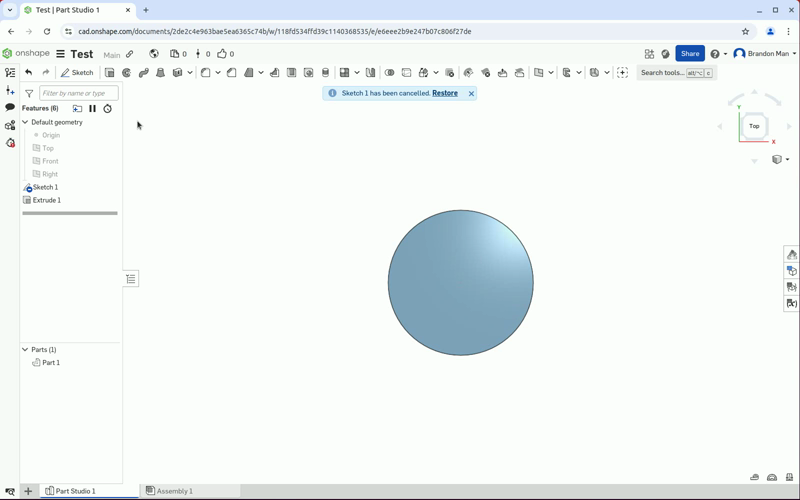
key(shift+h)
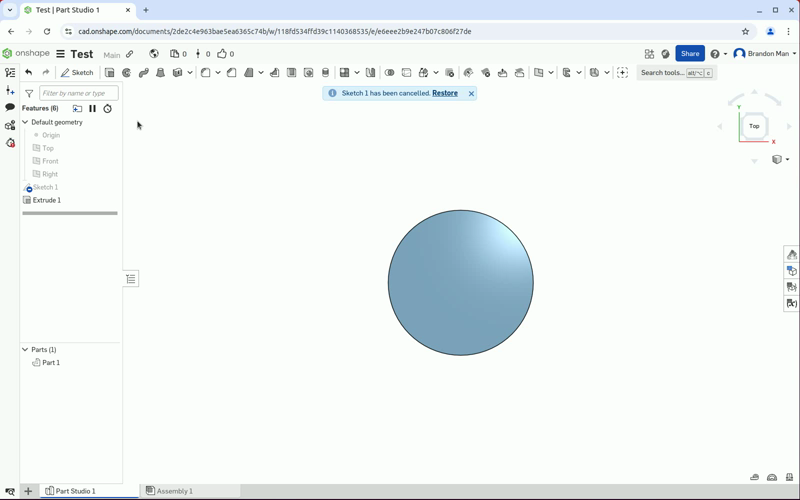
mouse_move(73, 189)
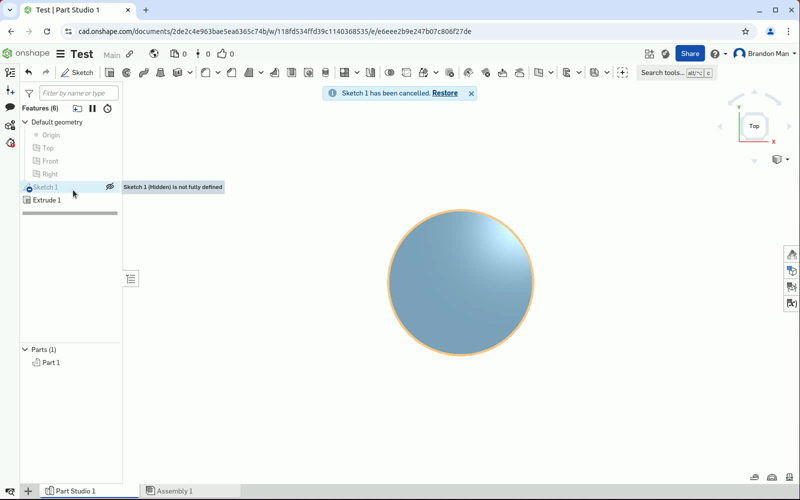
click(73, 189)
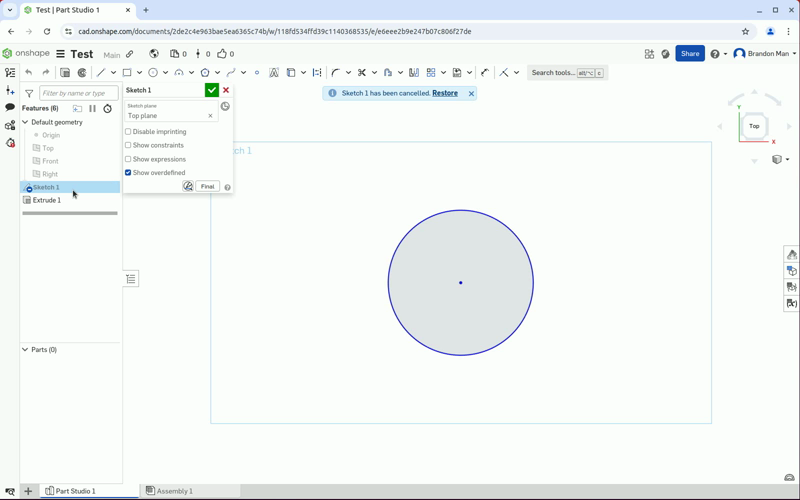
mouse_move(229, 92)
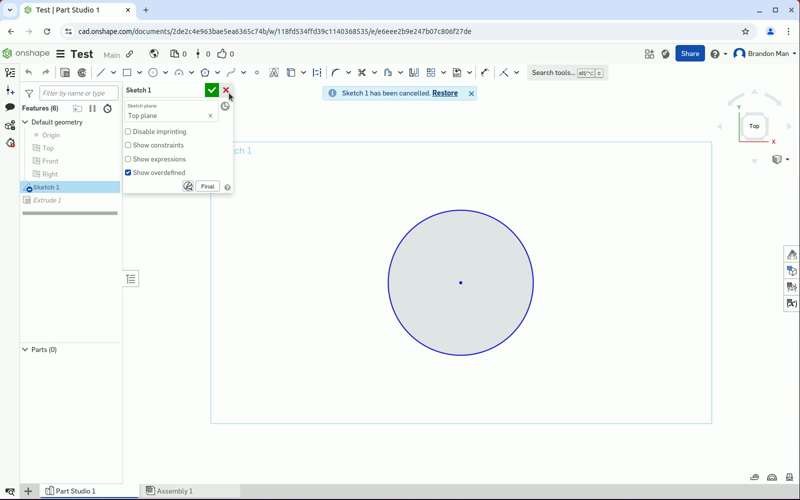
click(229, 92)
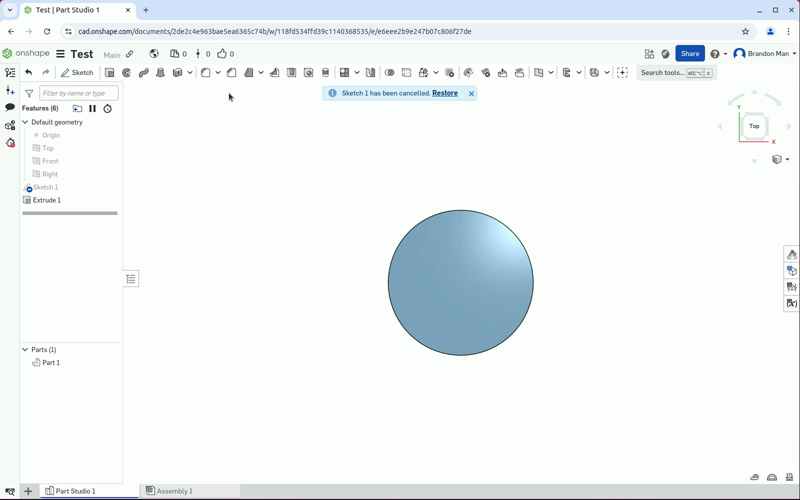
mouse_move(541, 75)
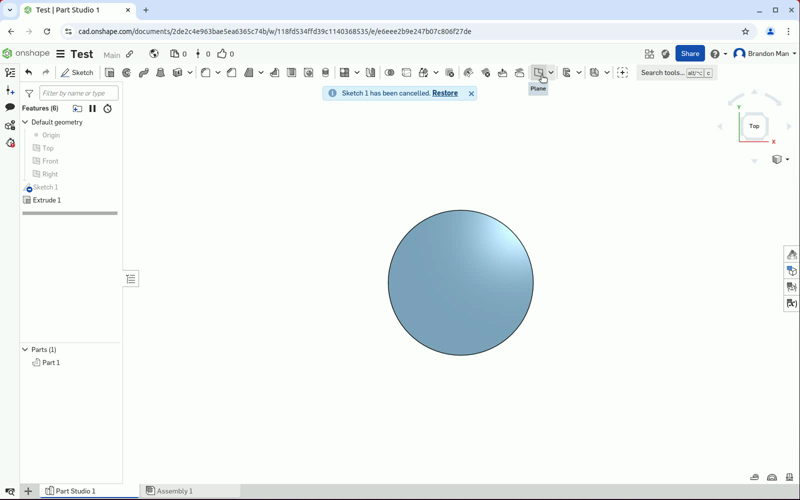
click(541, 75)
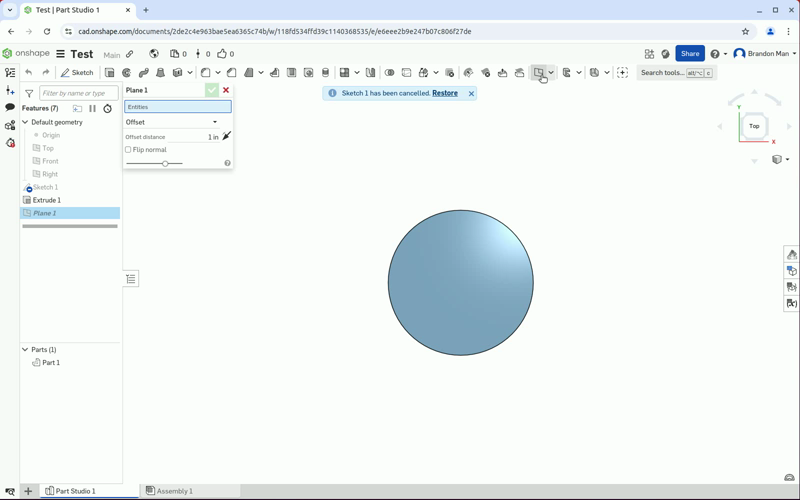
mouse_move(73, 150)
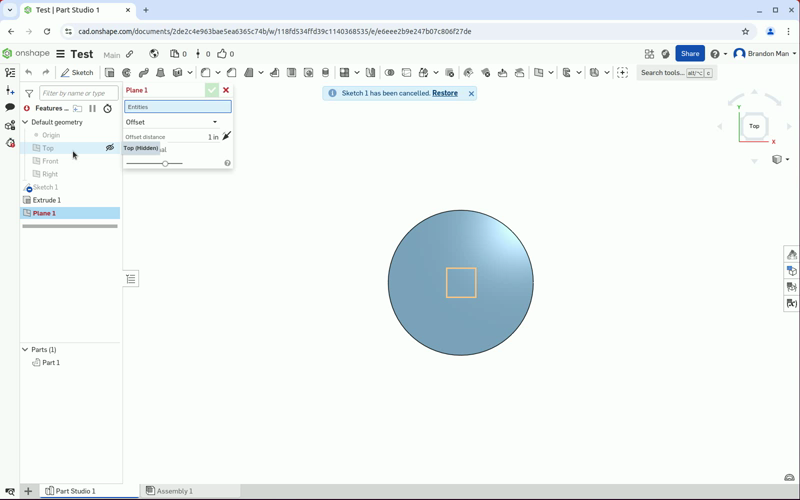
click(73, 150)
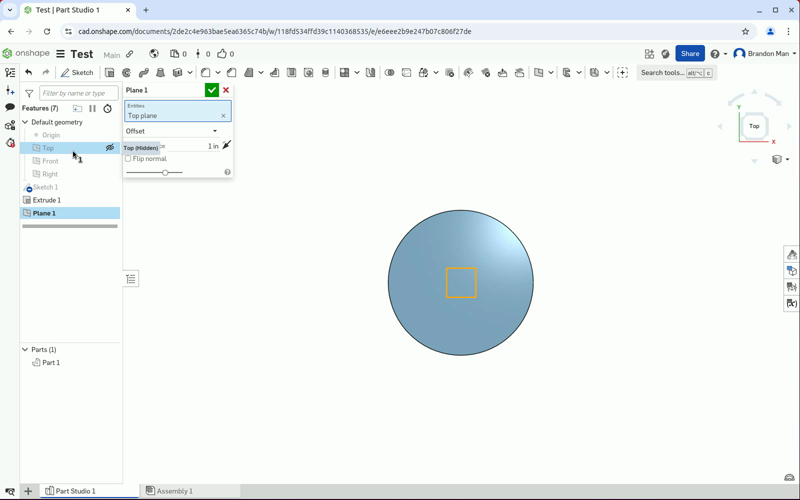
key(tab, 2)
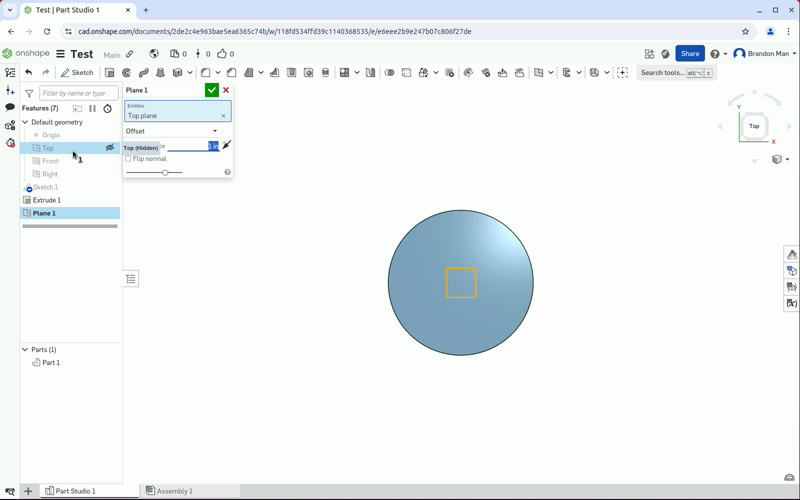
text(8.196)
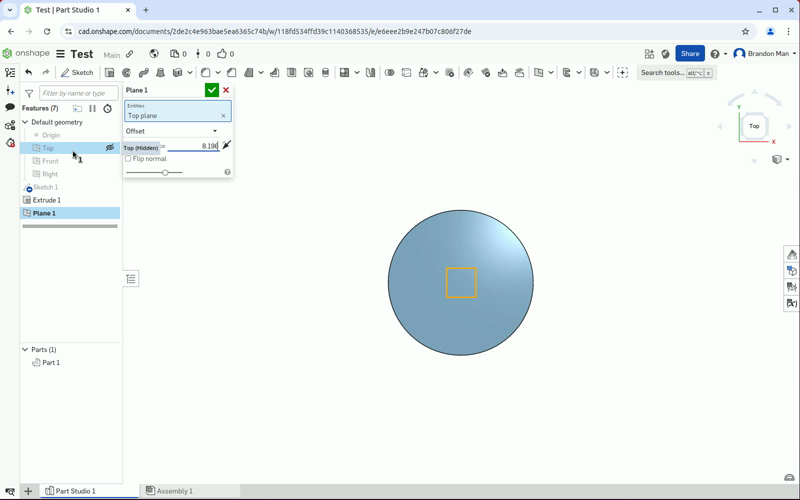
key(enter, 2)
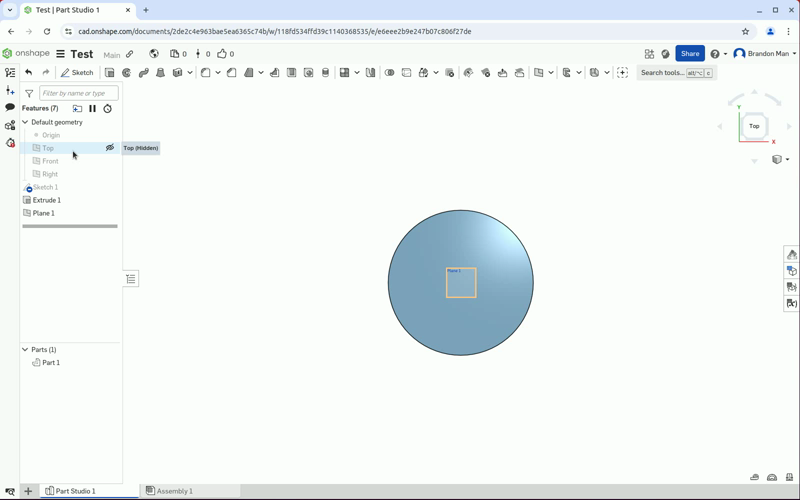
key(shift+s)
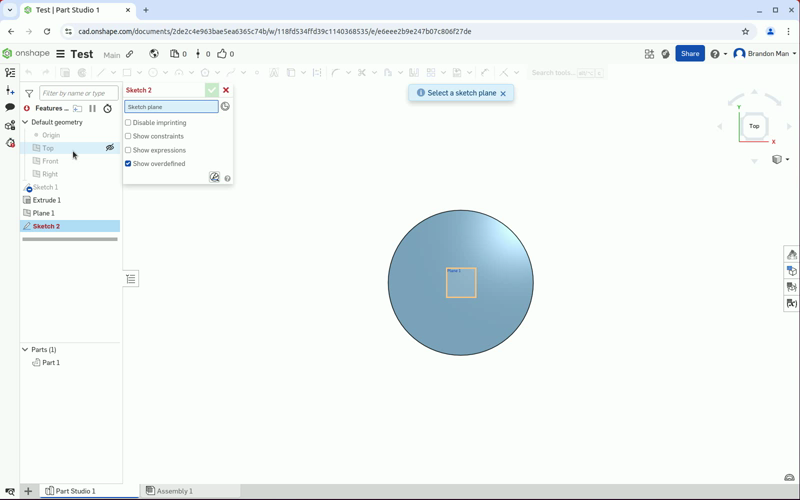
mouse_move(73, 215)
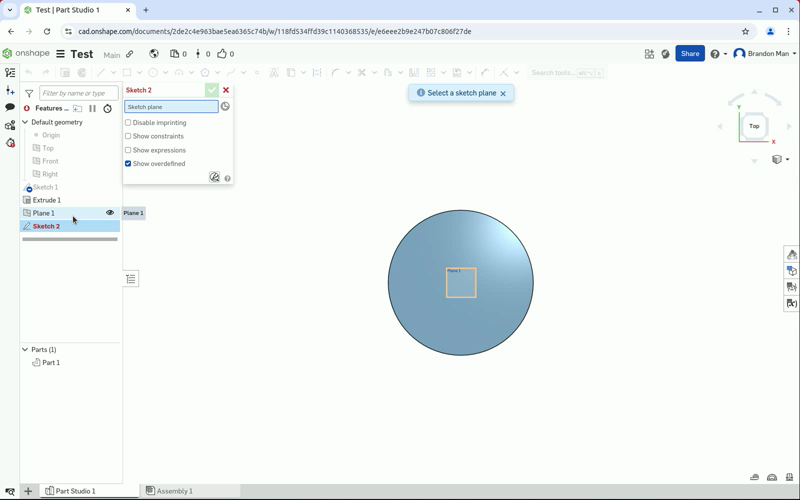
click(73, 215)
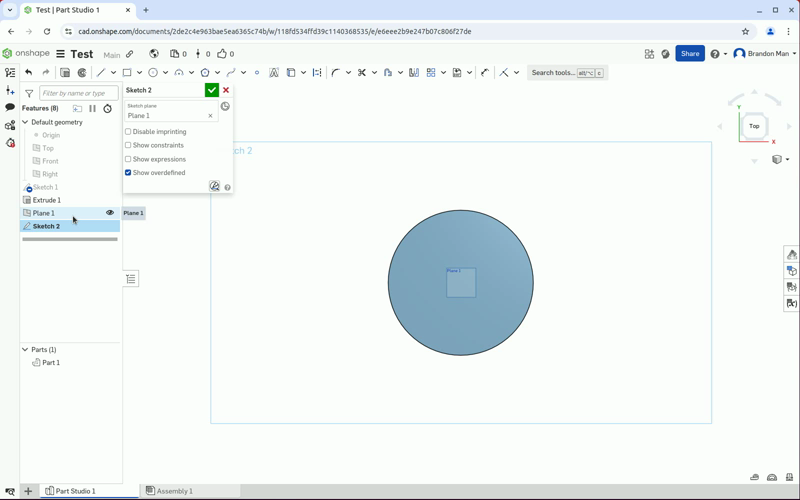
mouse_move(73, 352)
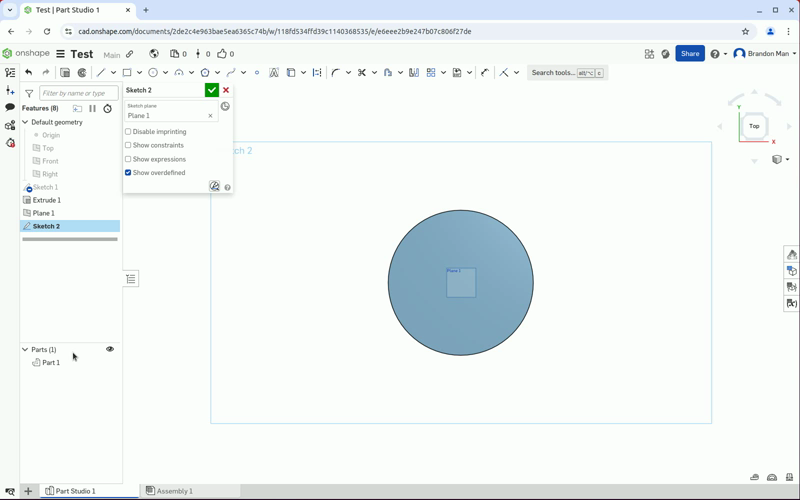
key(y)
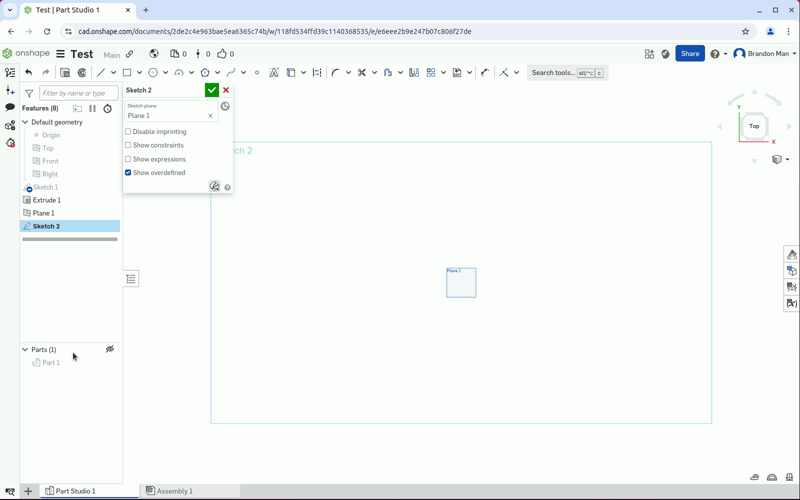
key(c)
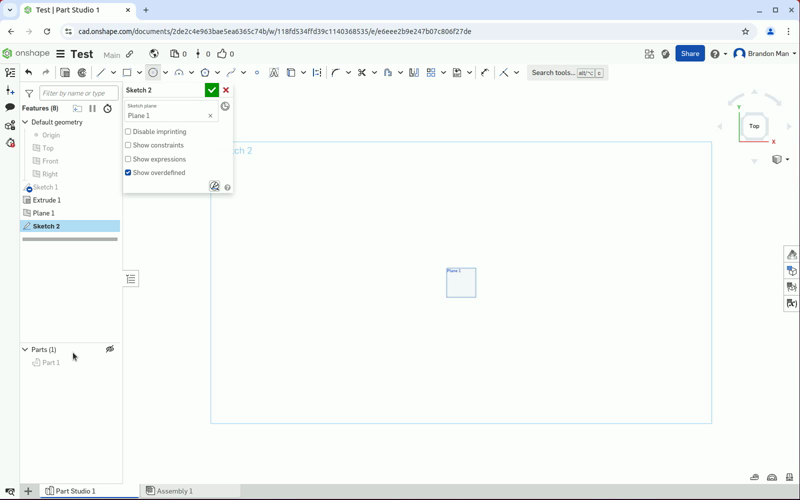
key_down(shift)
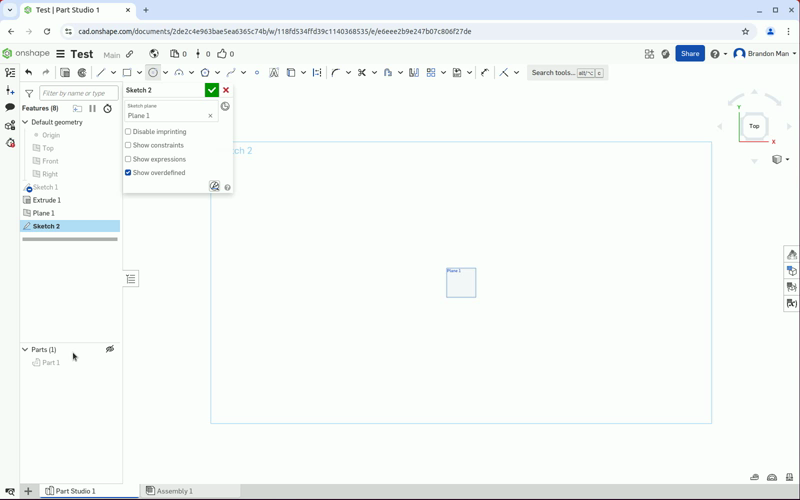
mouse_move(460, 282)
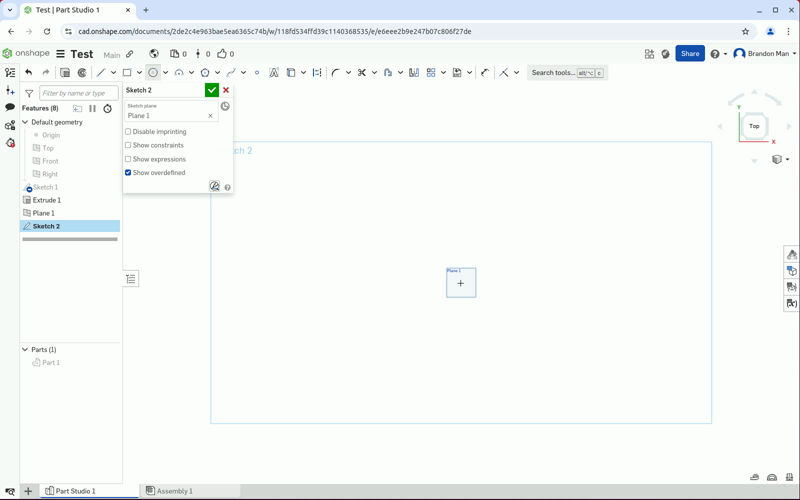
click(460, 282)
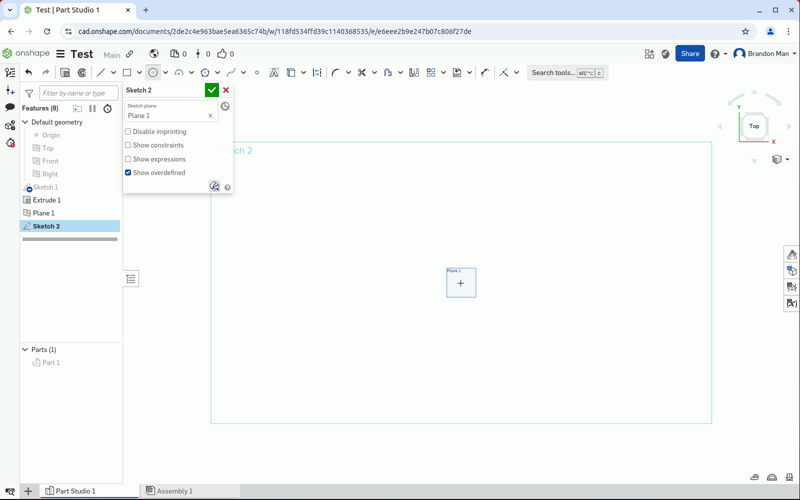
key_up(shift)
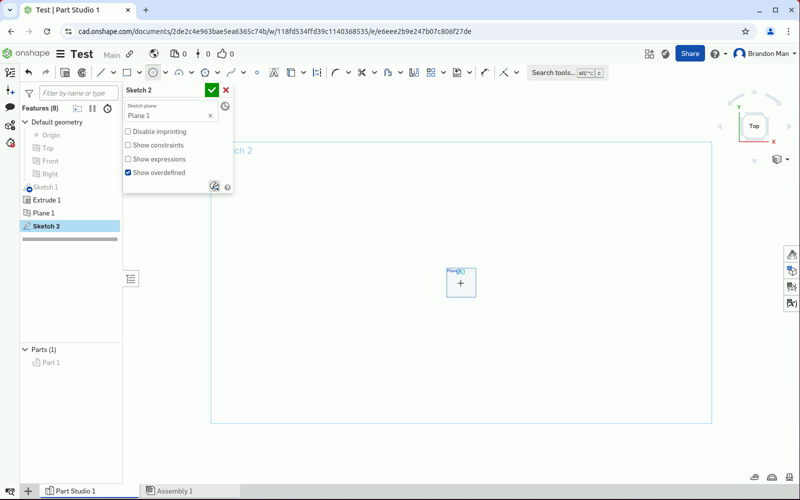
mouse_move(511, 282)
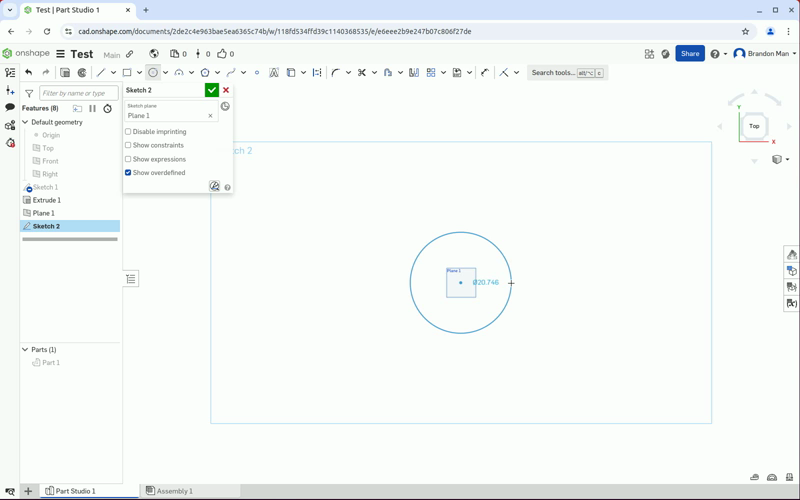
click(511, 282)
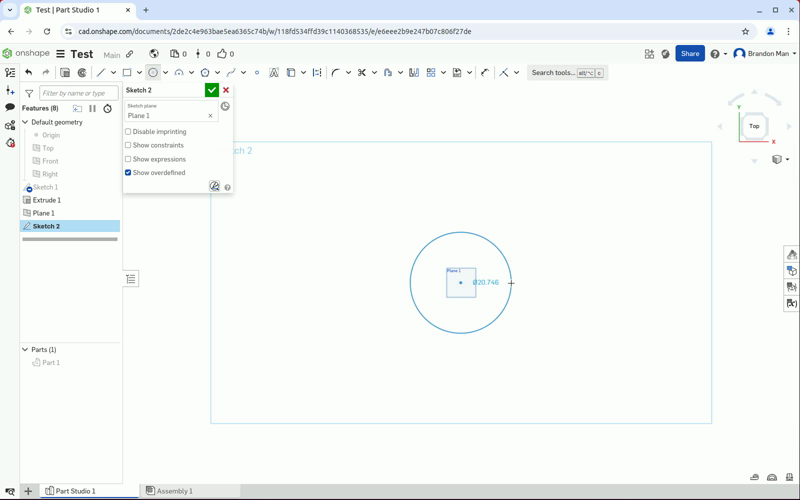
key(esc)
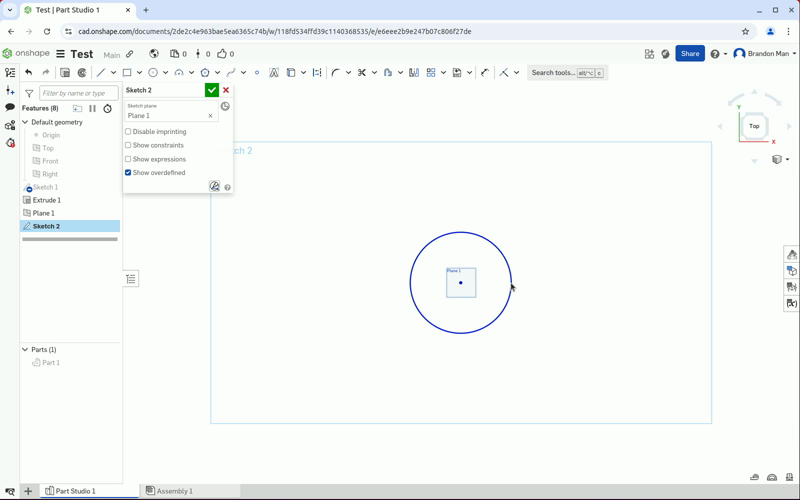
mouse_move(503, 281)
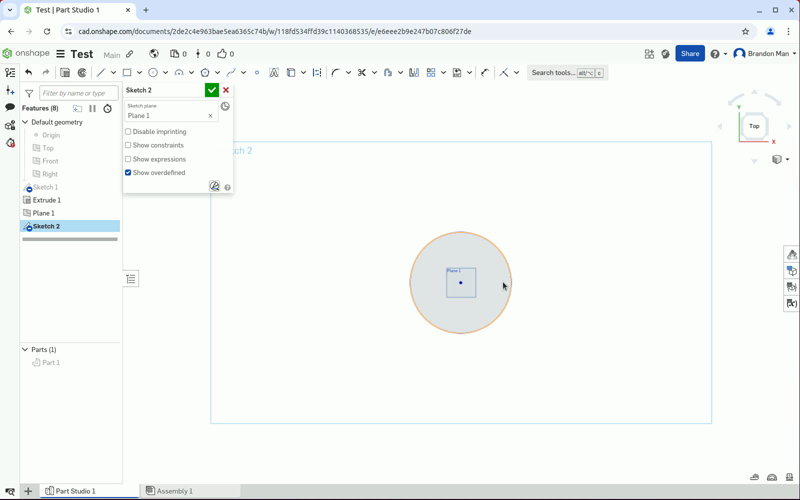
click(503, 281)
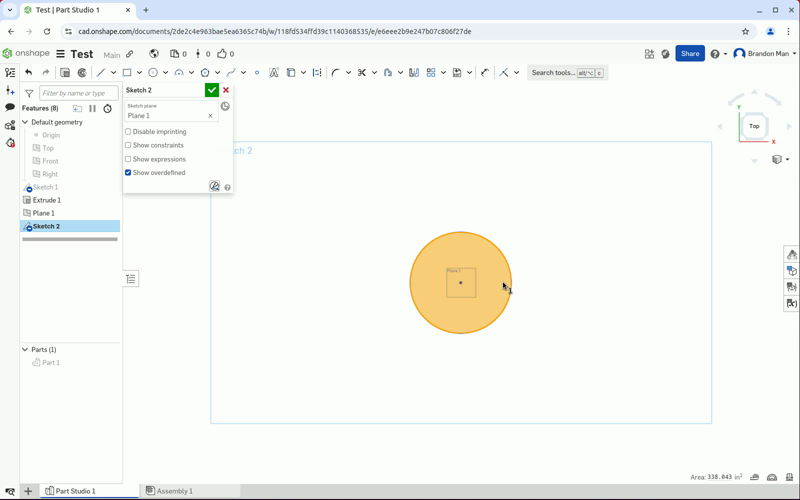
mouse_move(73, 352)
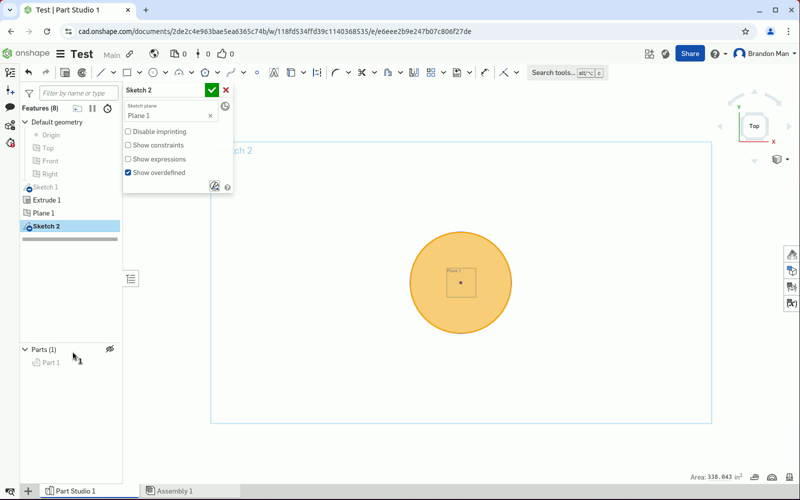
key(shift+y)
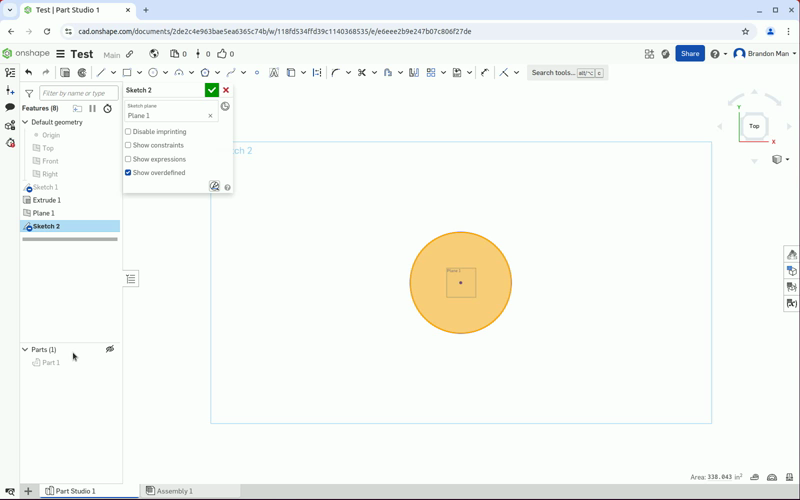
key(shift+e)
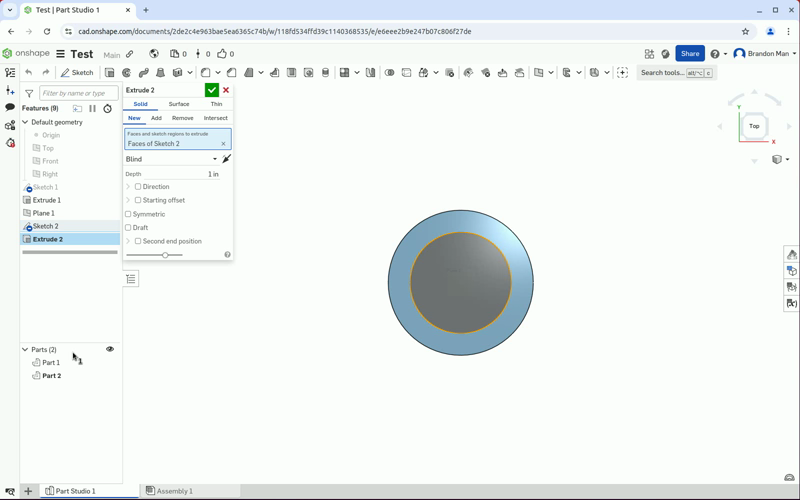
mouse_move(143, 106)
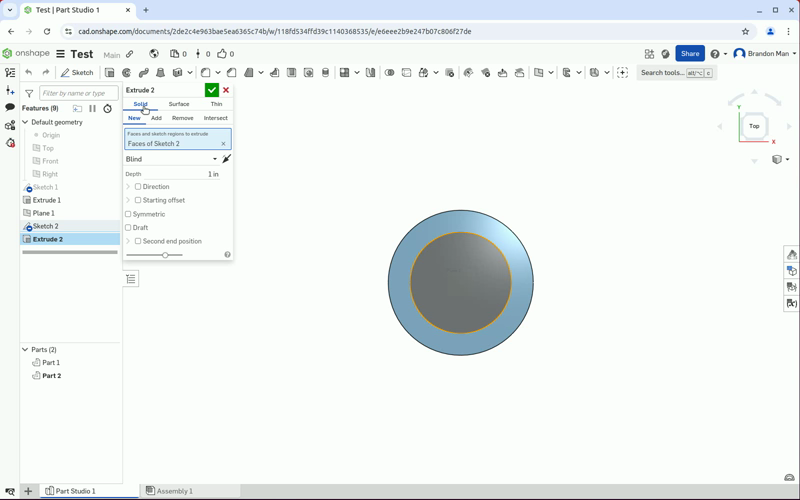
click(143, 106)
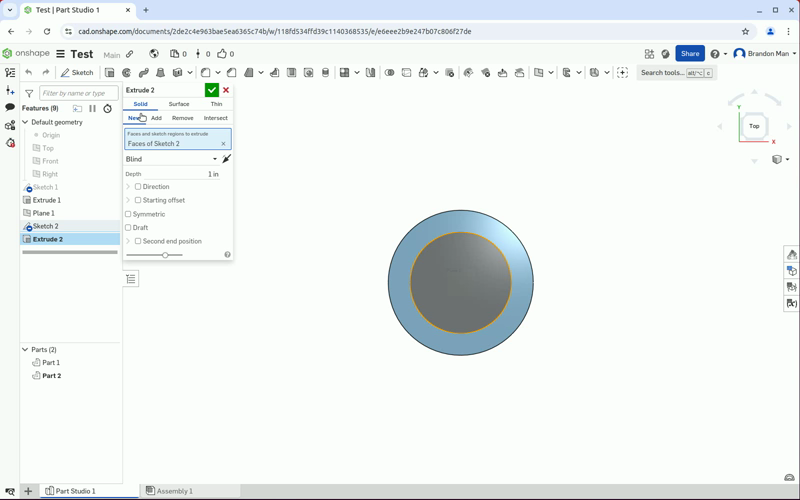
mouse_move(137, 120)
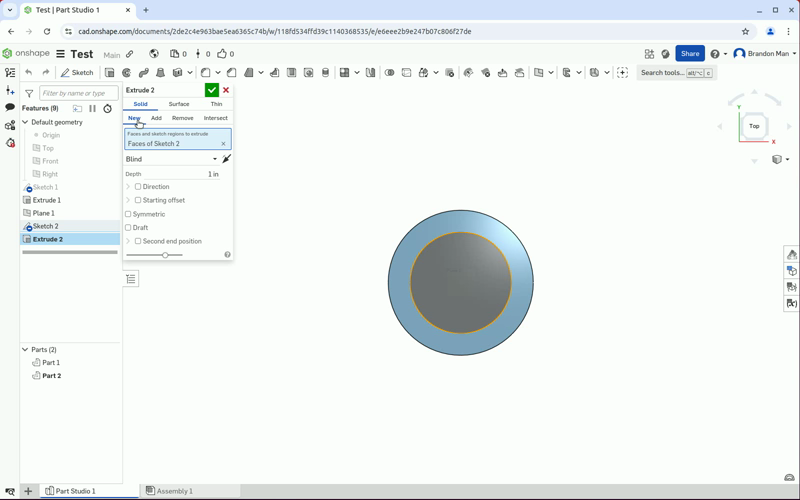
click(137, 120)
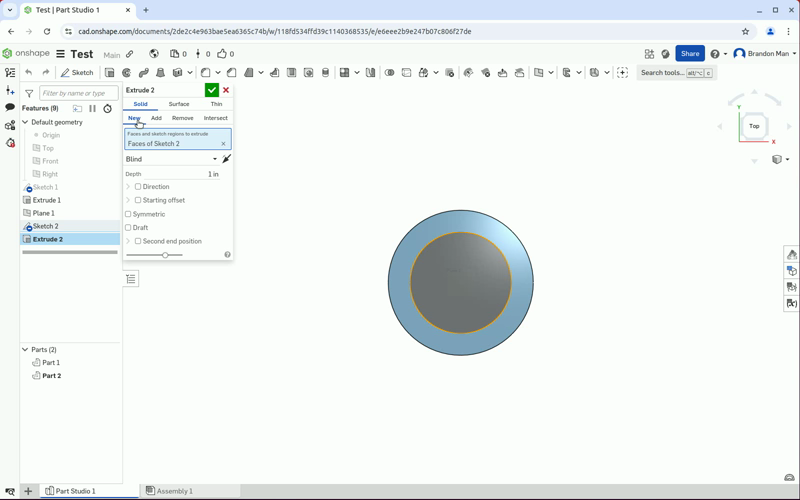
key(tab, 4)
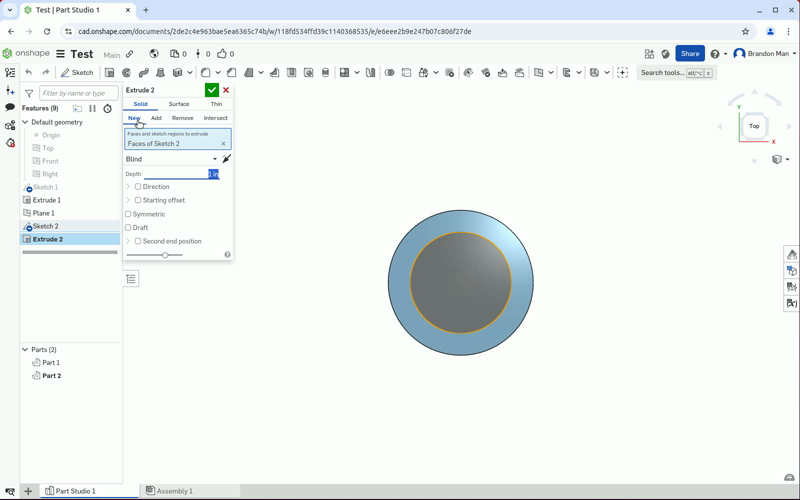
text(11.554)
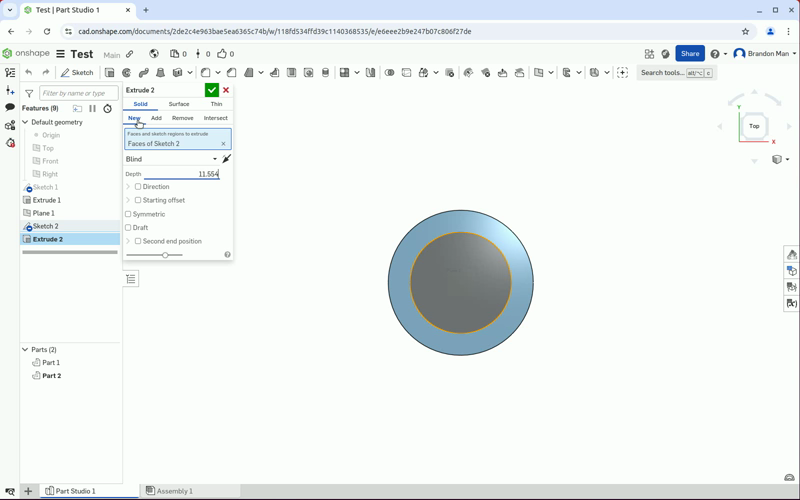
key(enter)
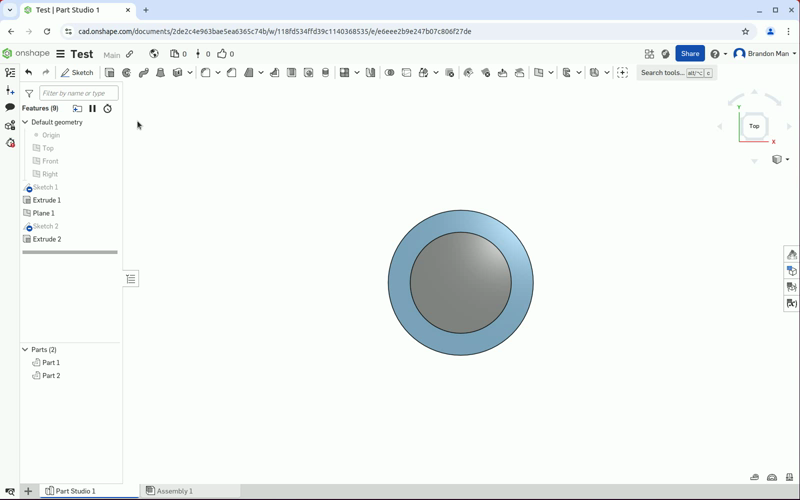
key(shift+h)
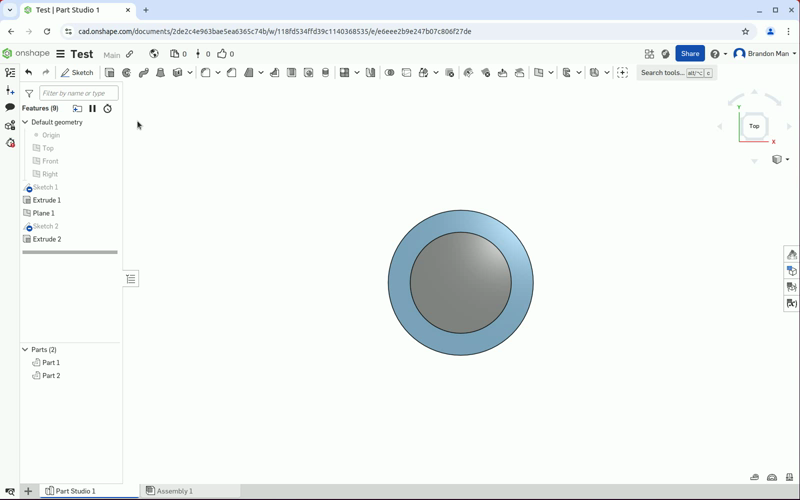
key(shift+h)
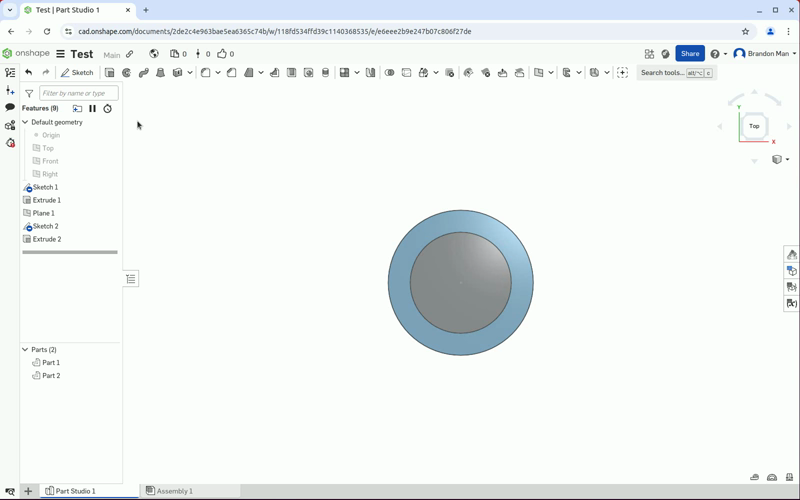
key(shift+7)
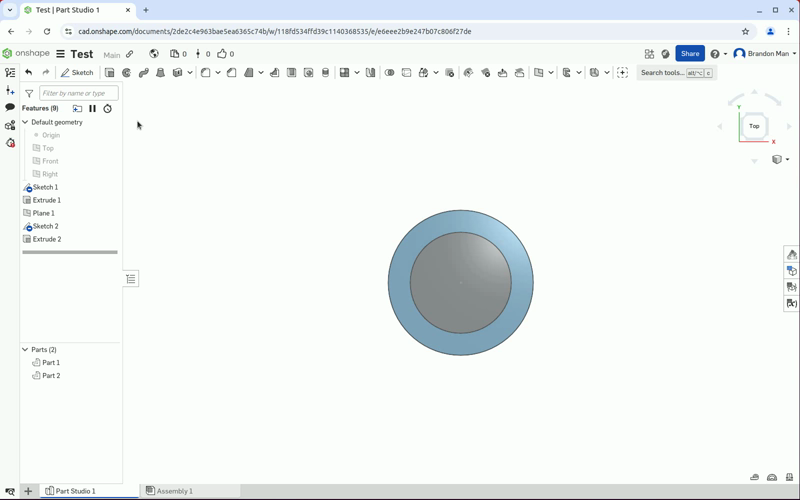
key(up, 3)
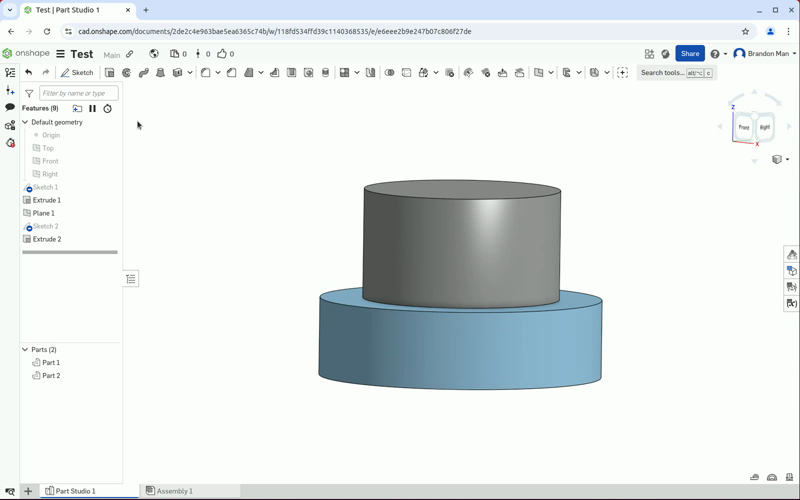
key(left, 3)
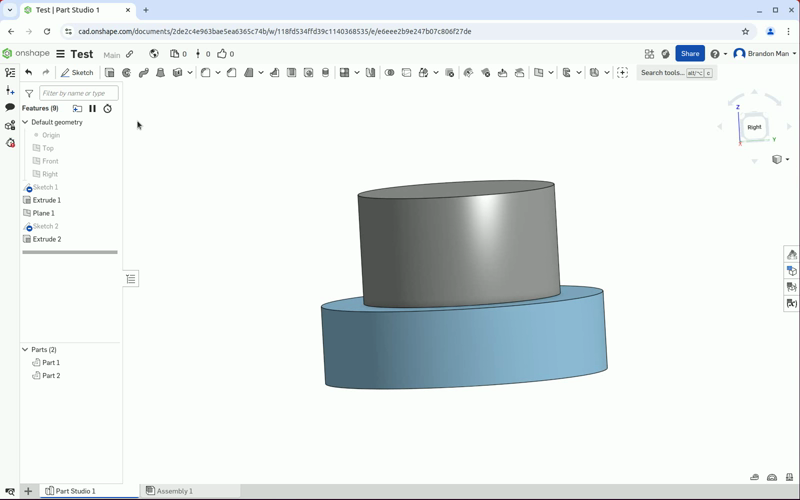
key(right, 3)
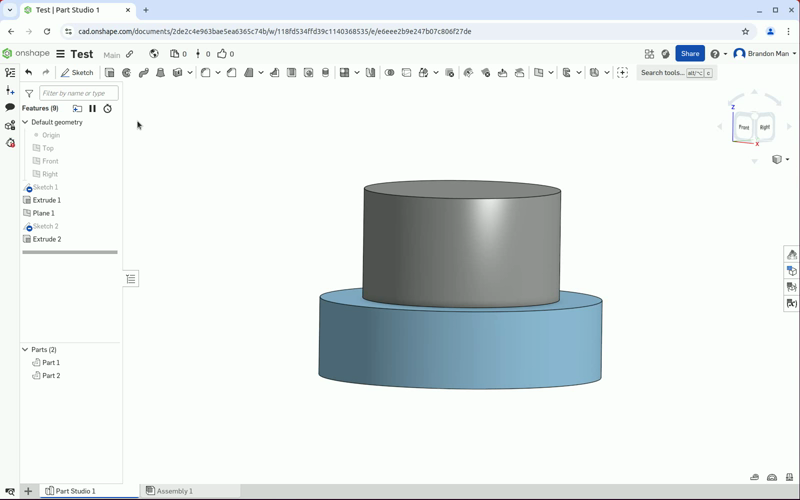
key(down, 3)
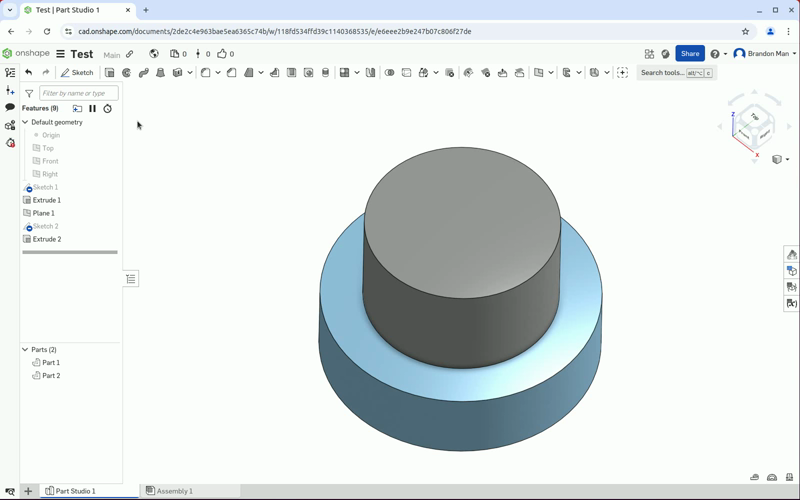
mouse_move(73, 189)
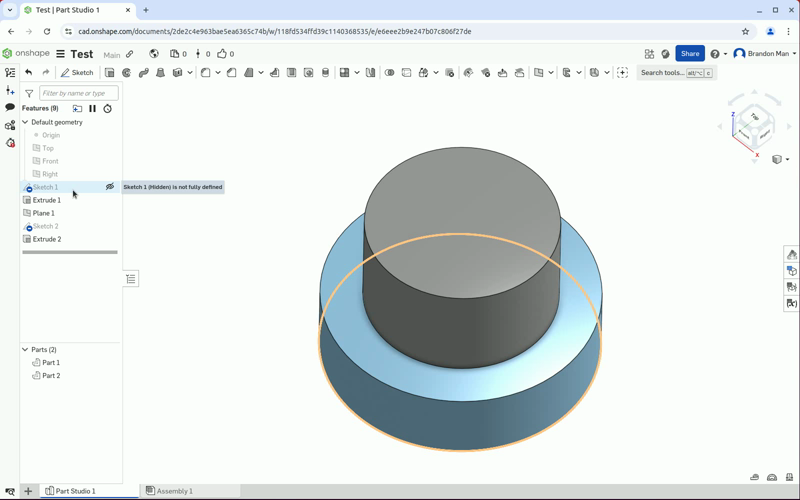
click(73, 189)